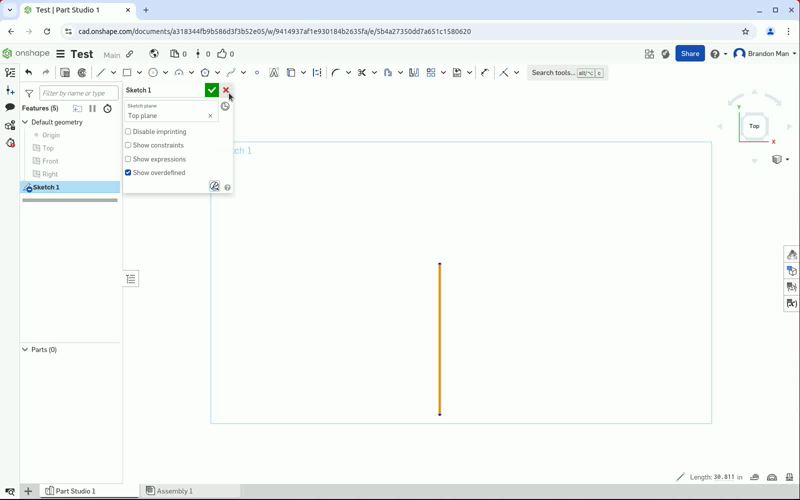
key(shift+h)
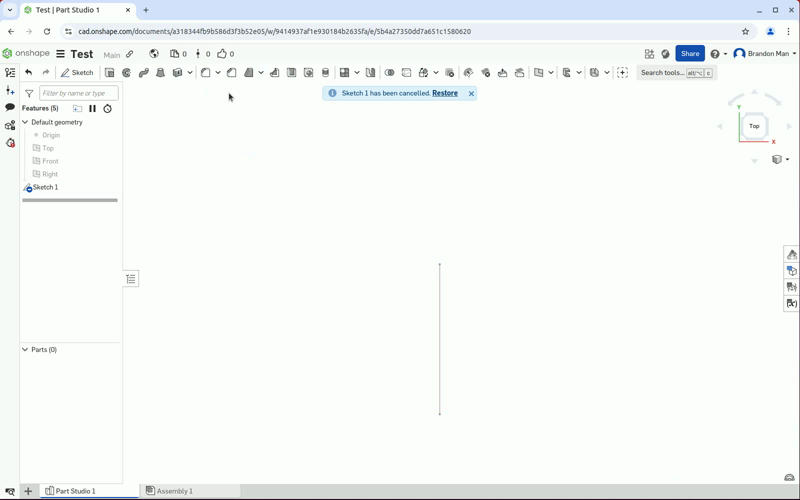
key(shift+s)
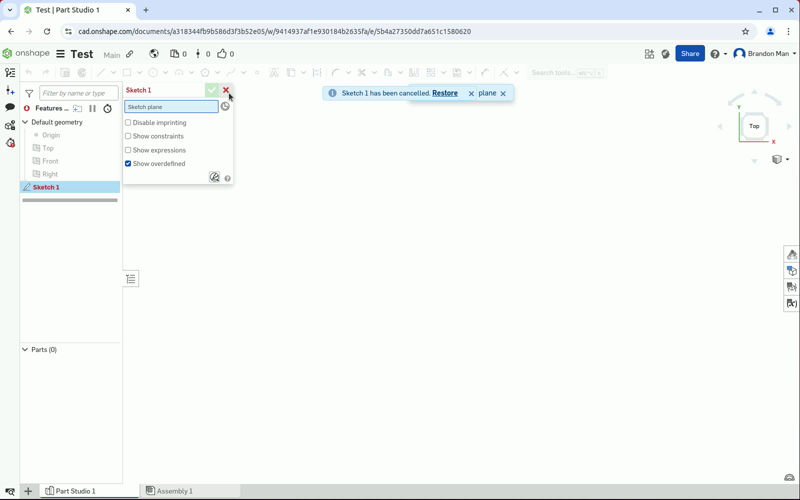
mouse_move(73, 150)
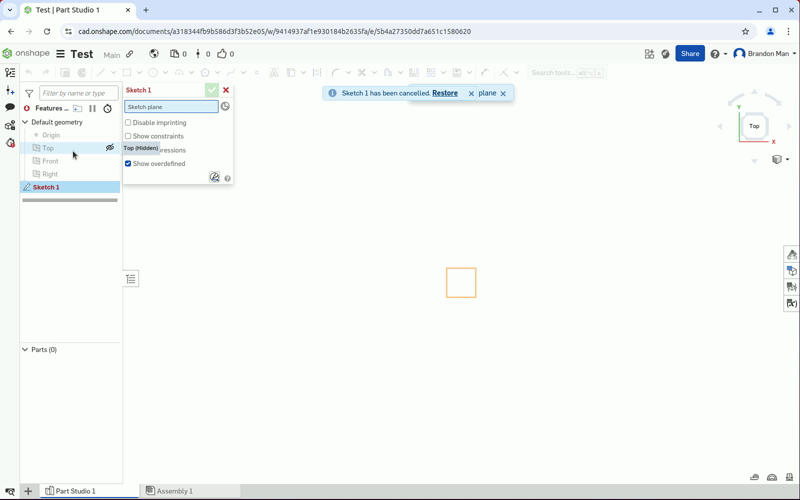
click(73, 150)
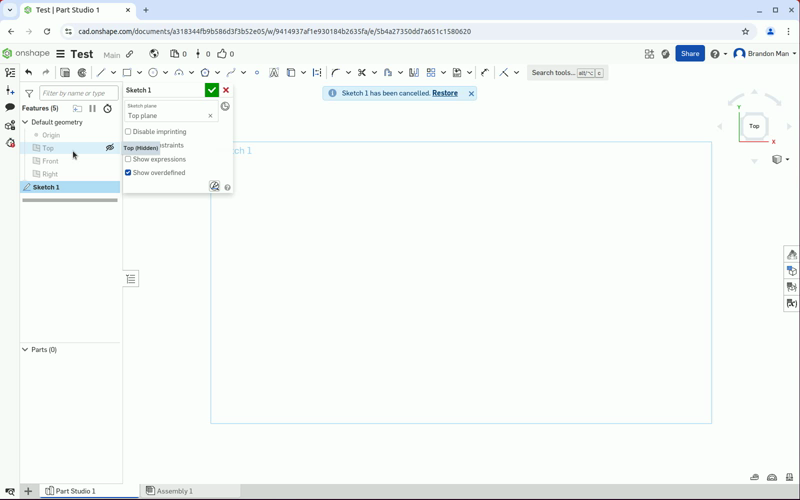
mouse_move(73, 352)
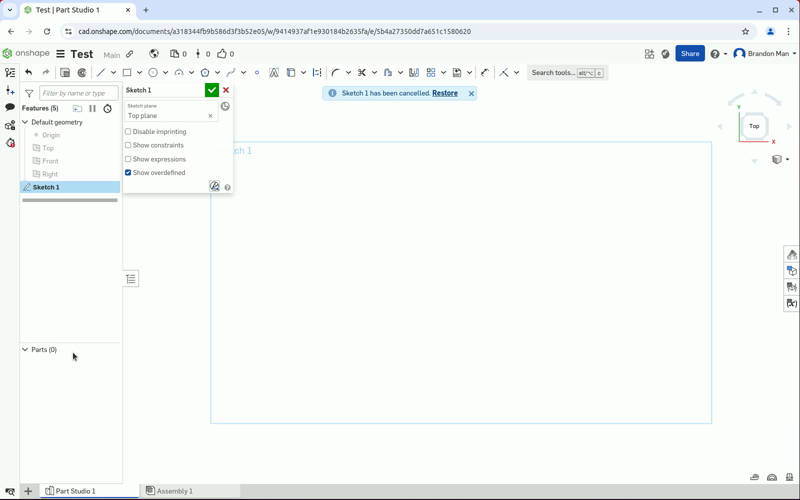
key(y)
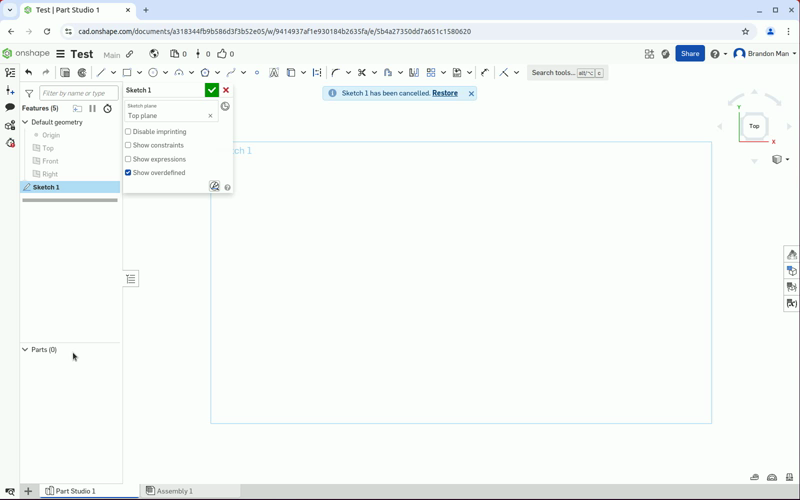
key(c)
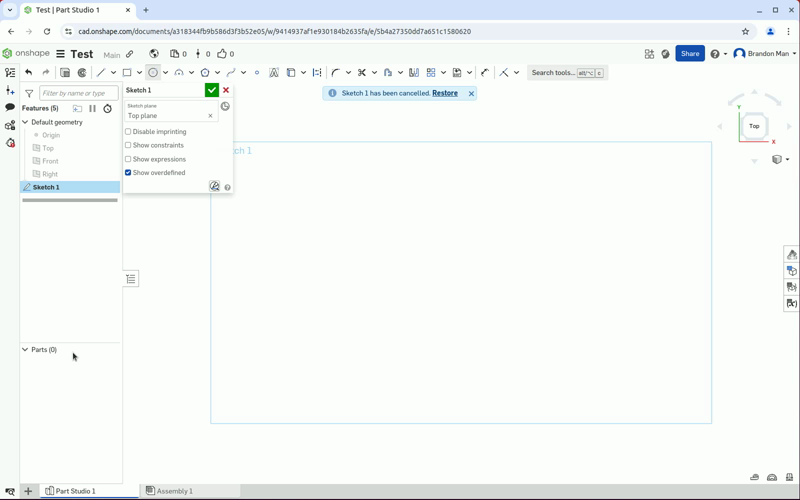
key_down(shift)
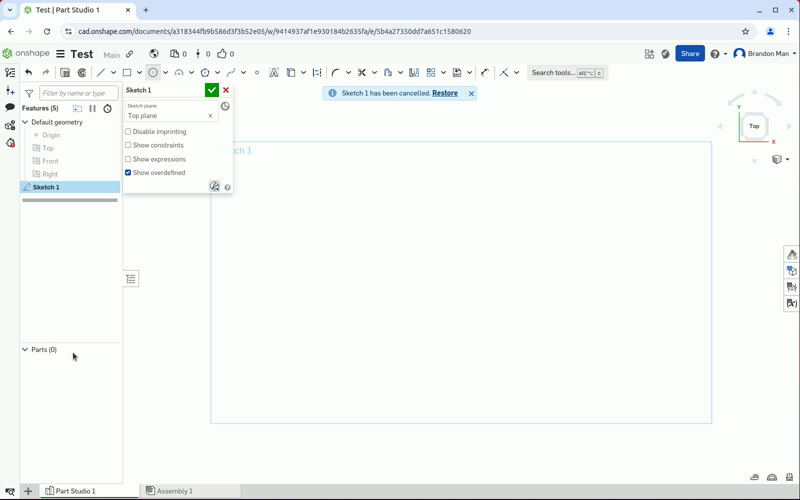
mouse_move(460, 282)
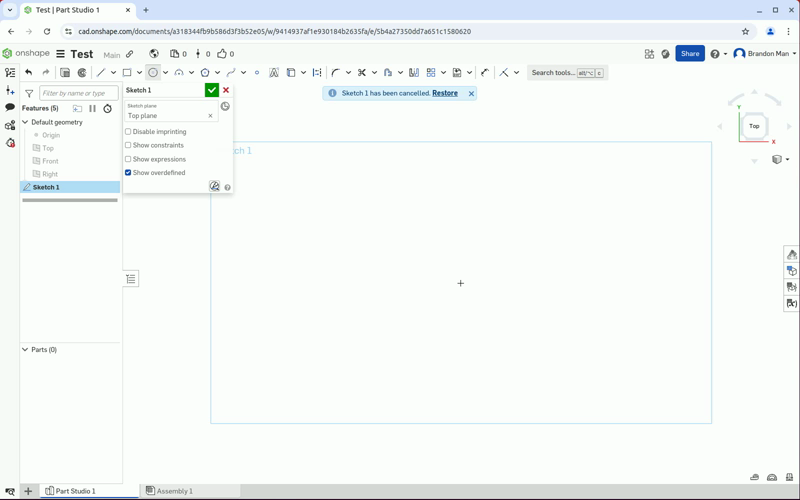
click(460, 282)
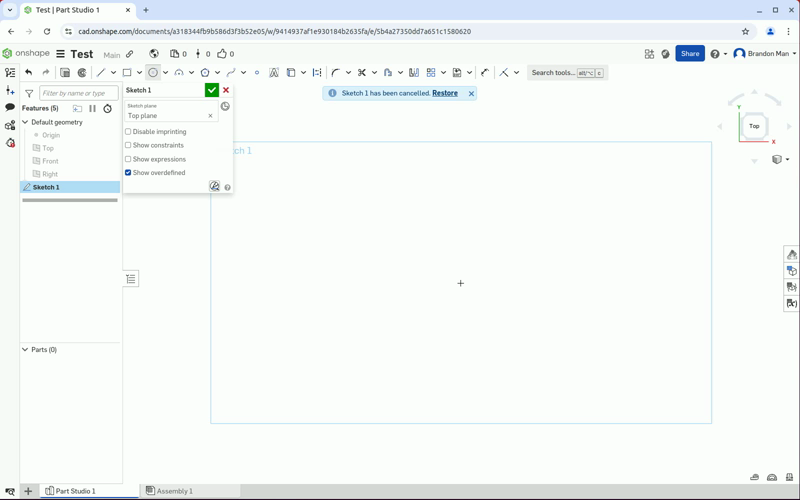
key_up(shift)
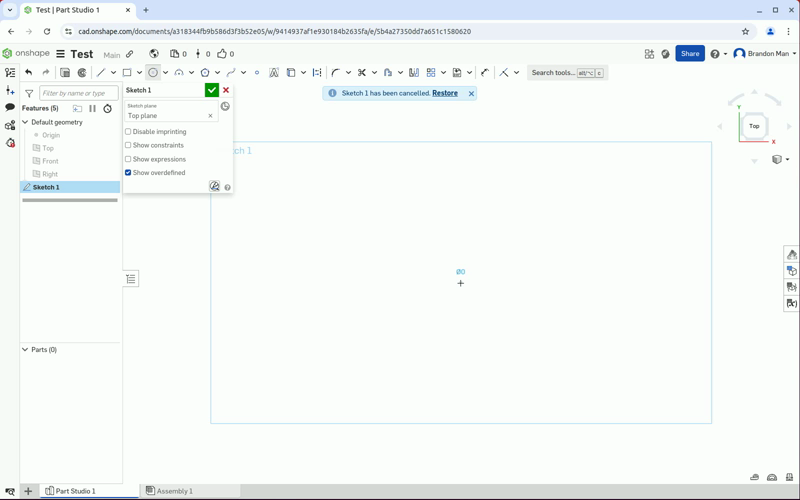
mouse_move(512, 282)
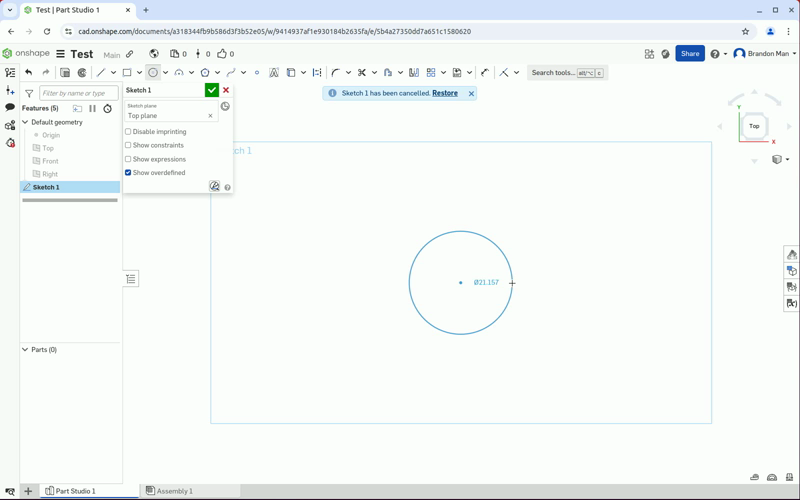
click(512, 282)
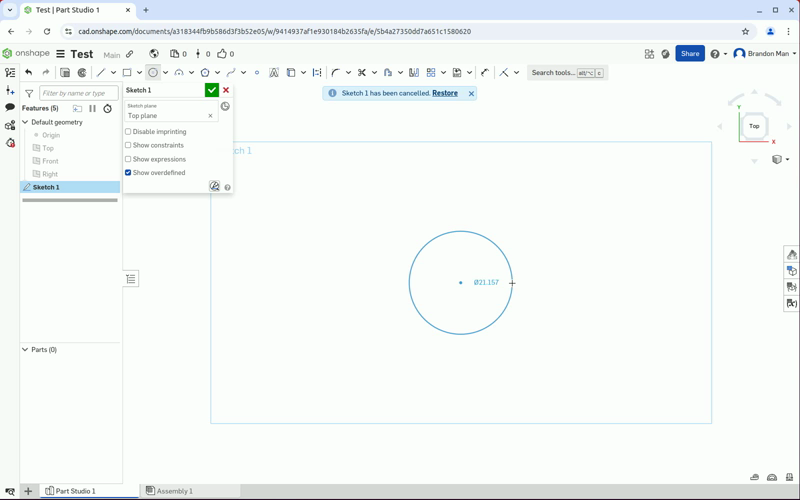
key(esc)
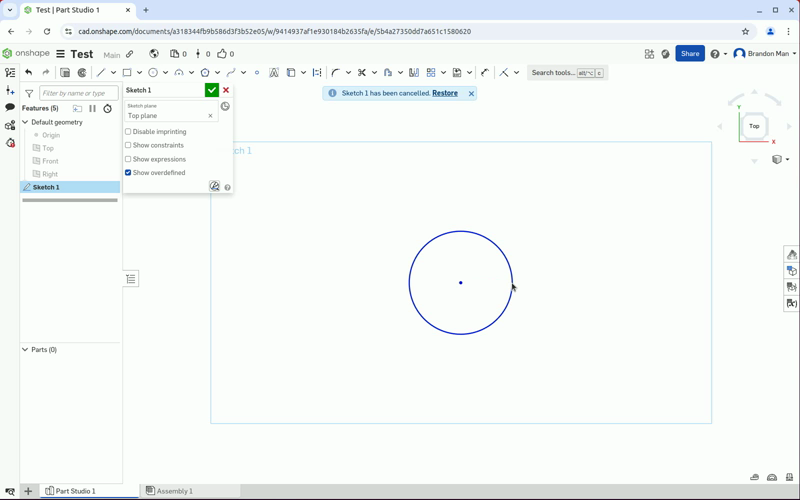
mouse_move(437, 243)
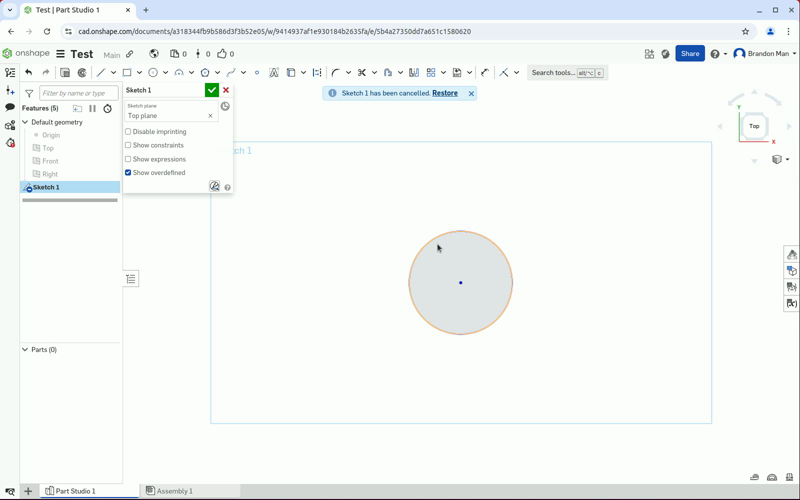
click(437, 243)
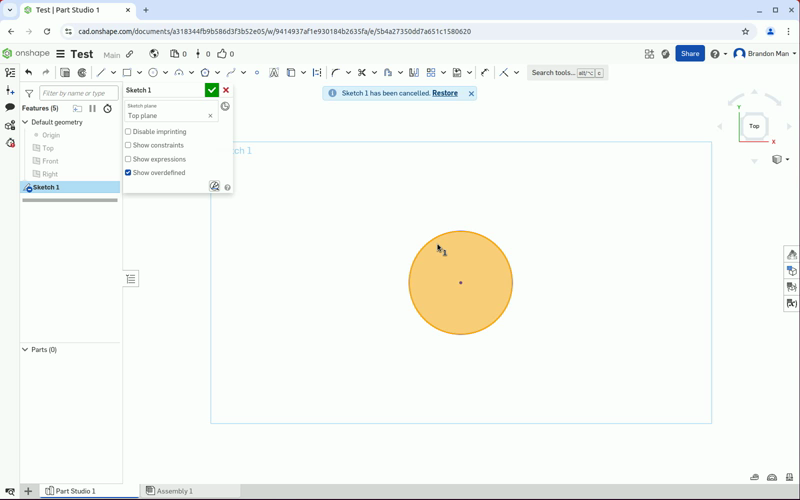
mouse_move(73, 352)
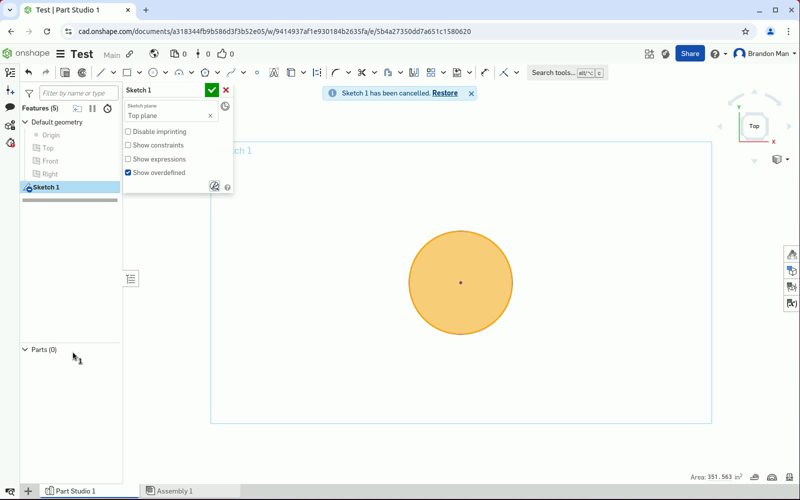
key(shift+y)
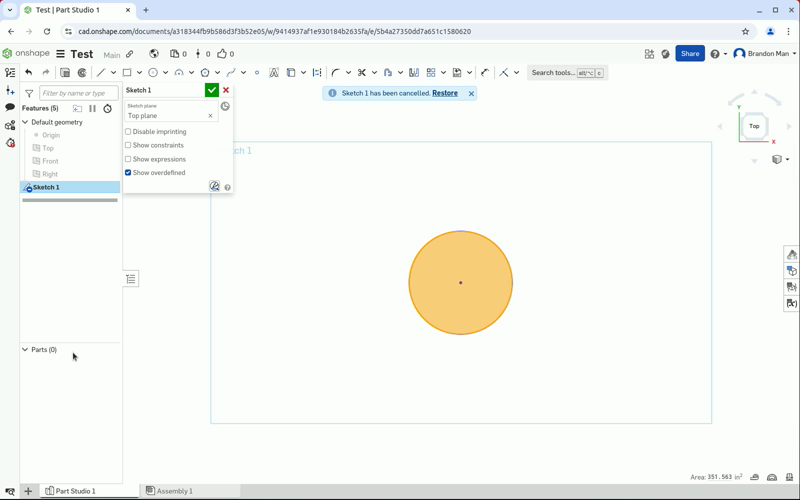
key(shift+e)
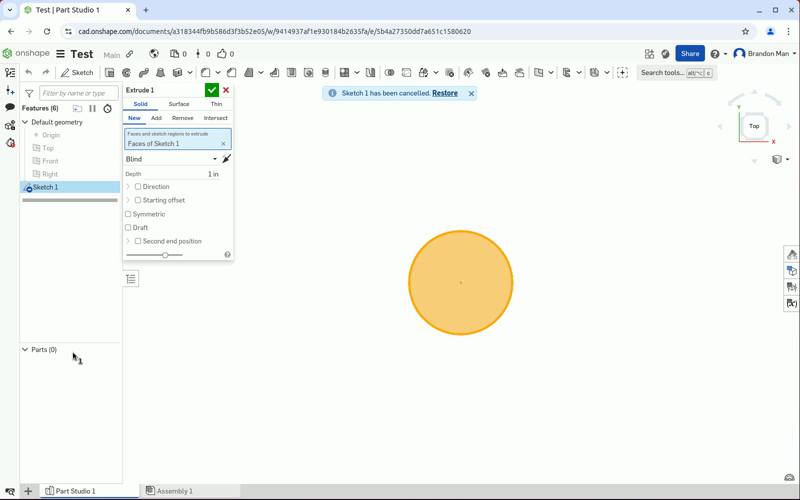
mouse_move(143, 106)
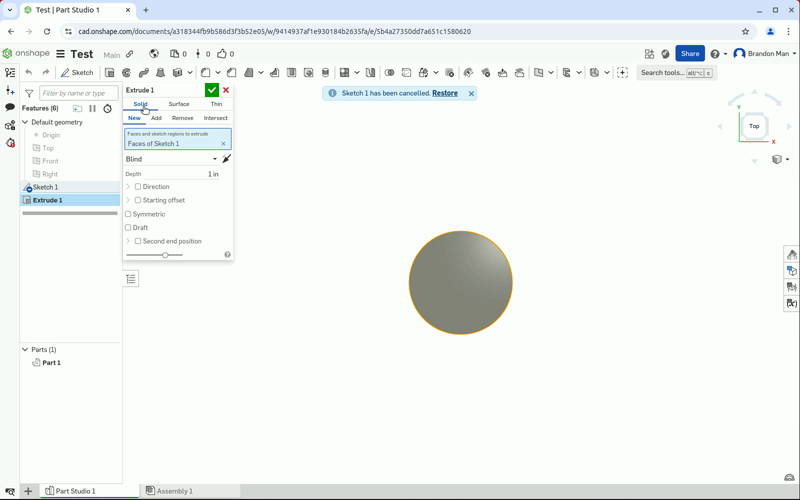
click(143, 106)
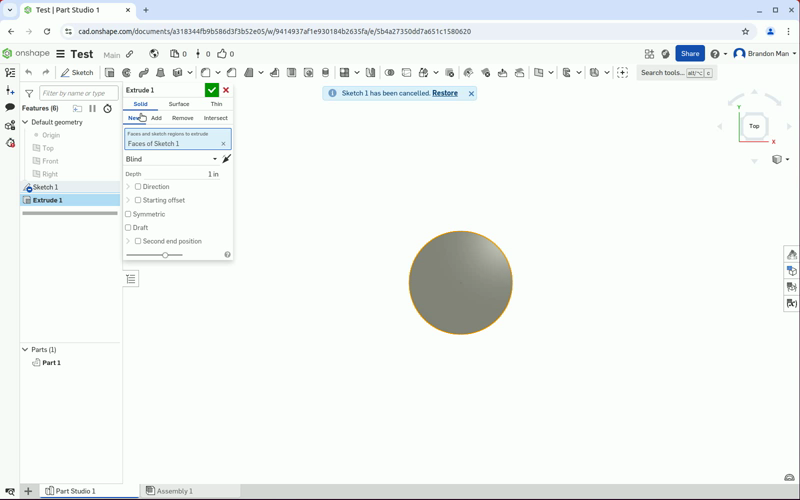
mouse_move(137, 120)
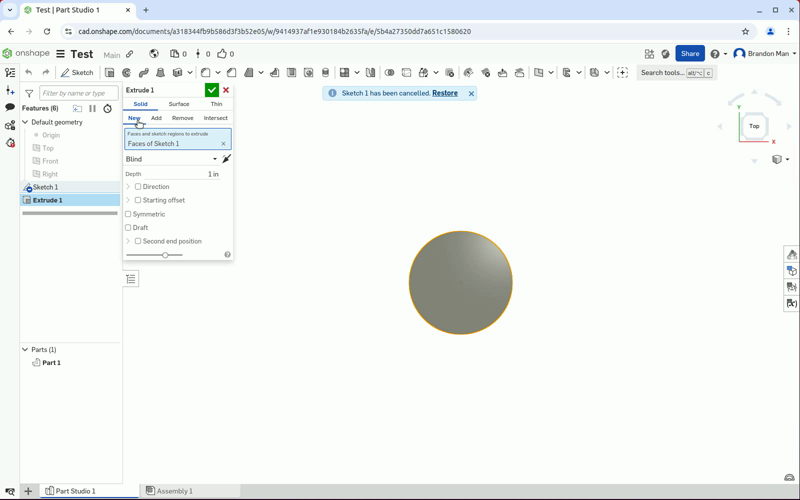
click(137, 120)
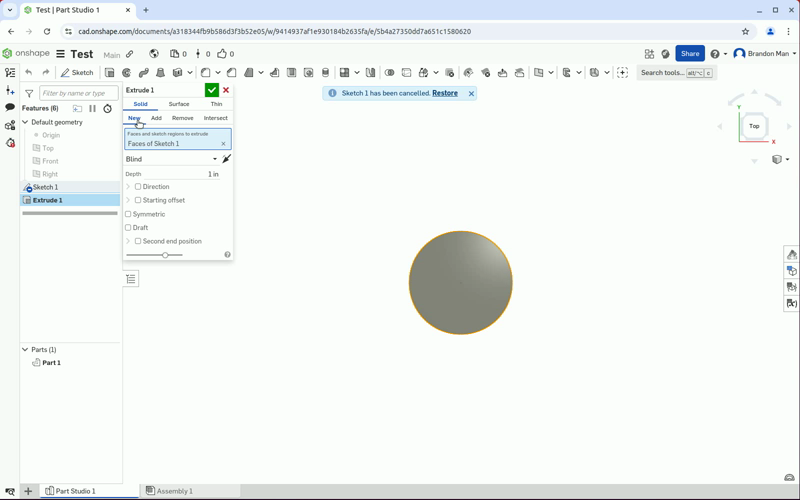
key(tab, 4)
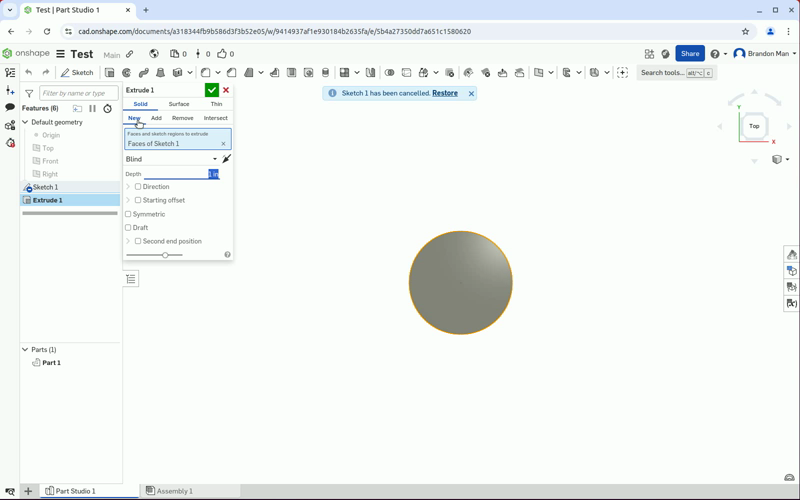
text(2.648)
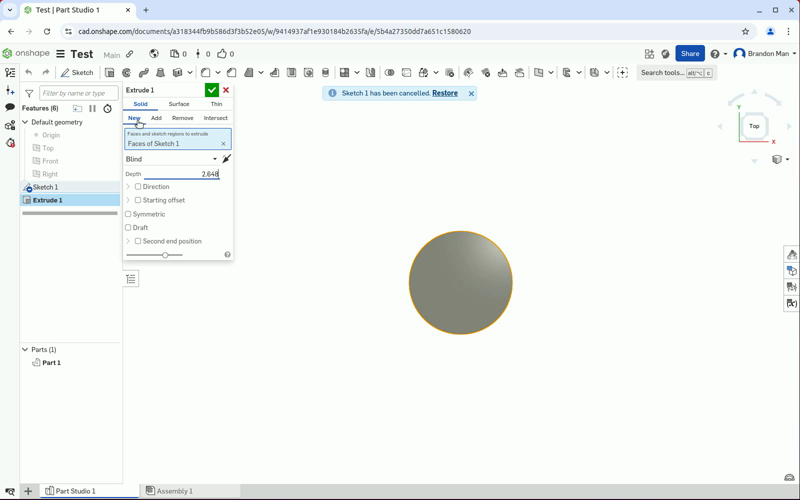
key(enter)
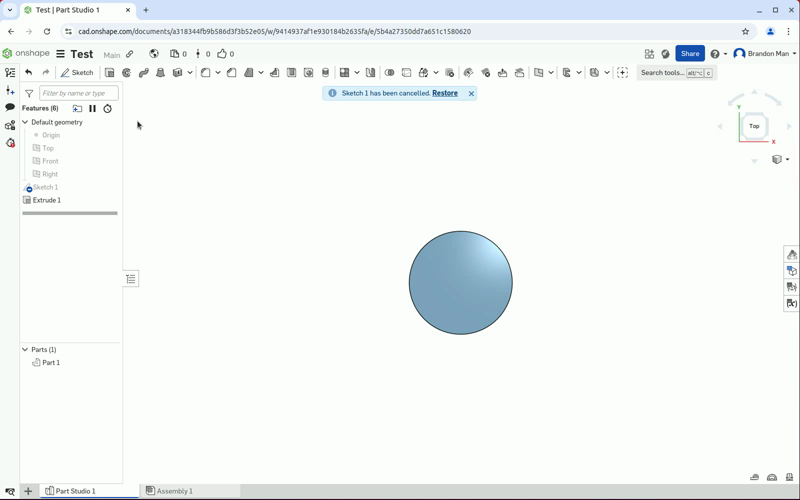
key(shift+h)
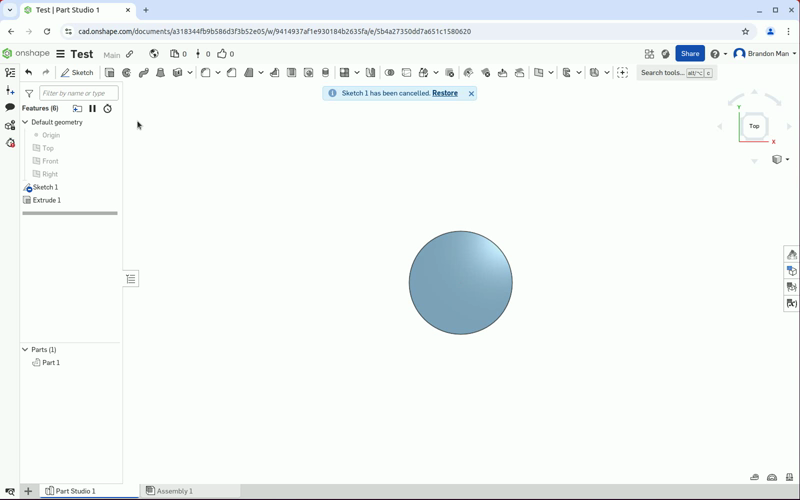
key(shift+h)
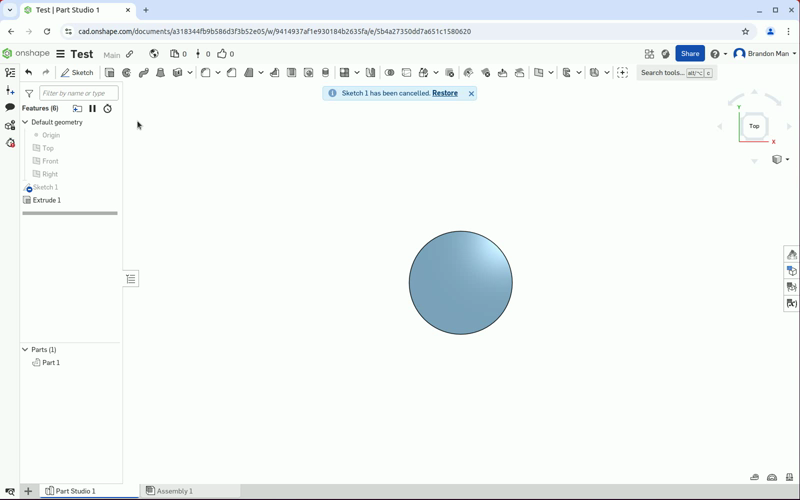
mouse_move(73, 189)
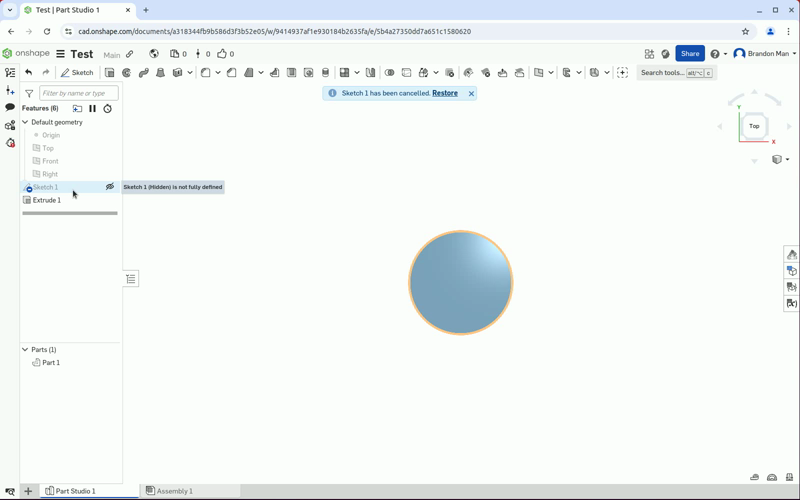
click(73, 189)
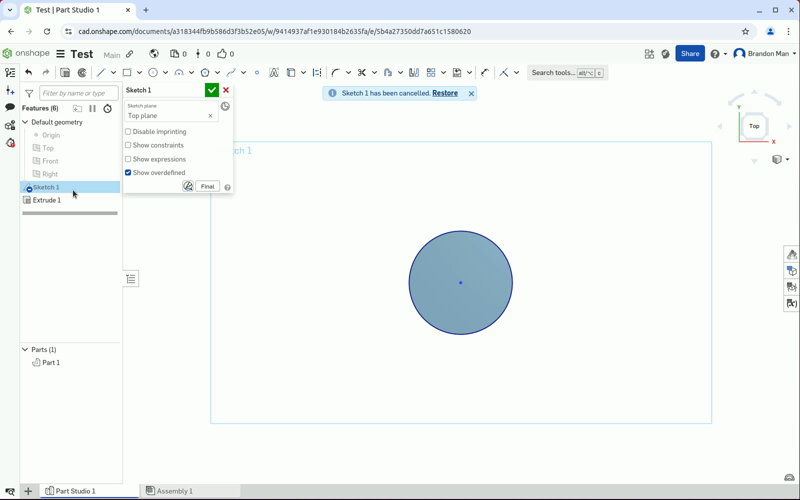
mouse_move(229, 92)
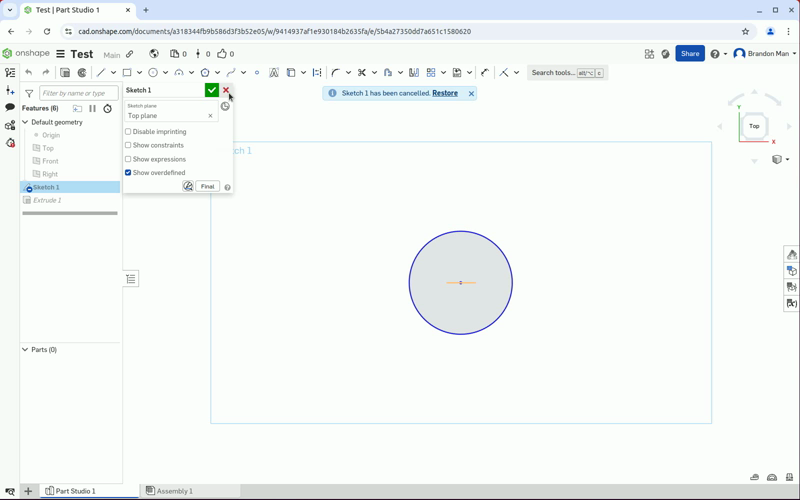
click(229, 92)
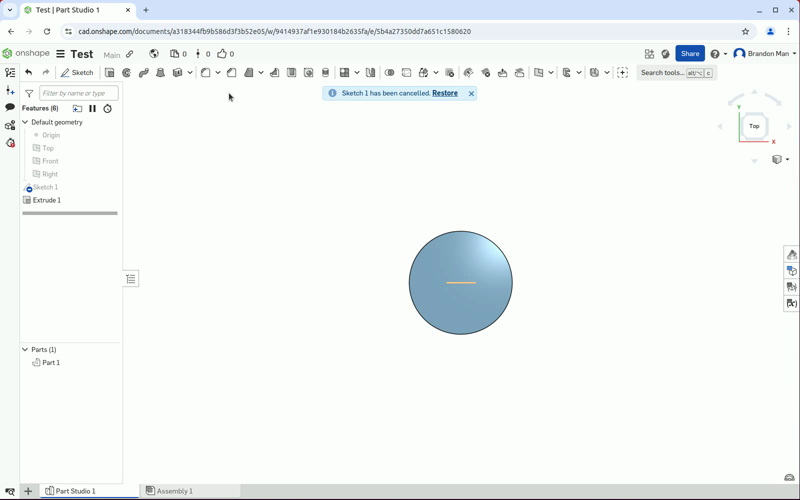
mouse_move(541, 75)
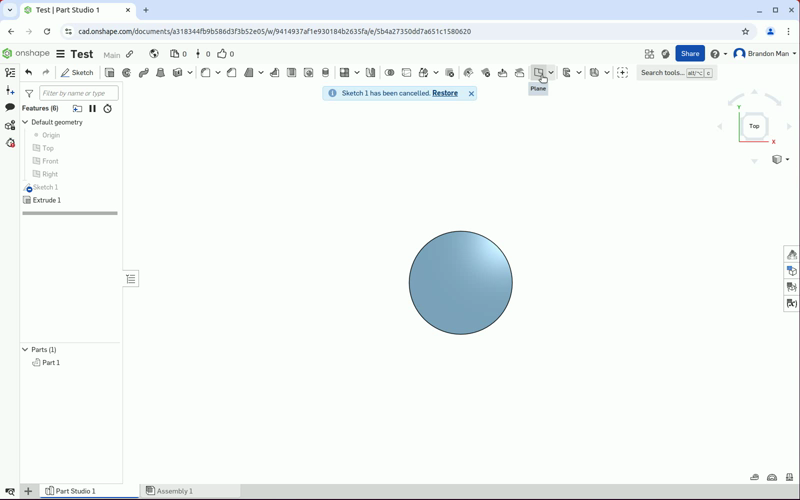
click(541, 75)
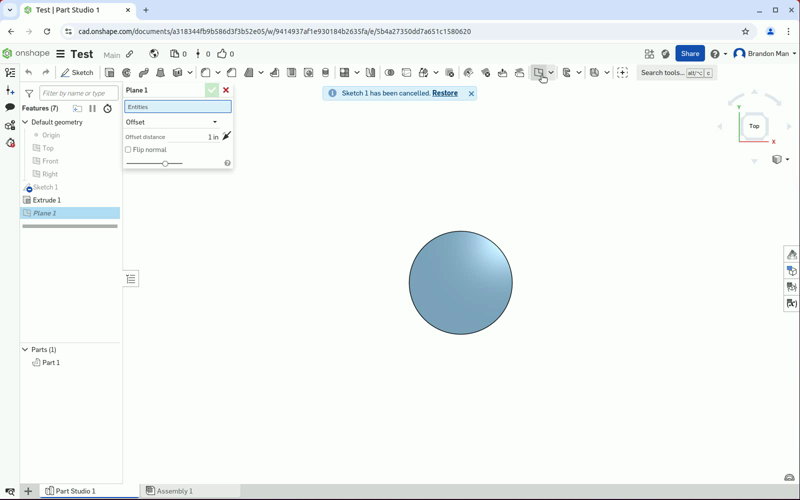
mouse_move(73, 150)
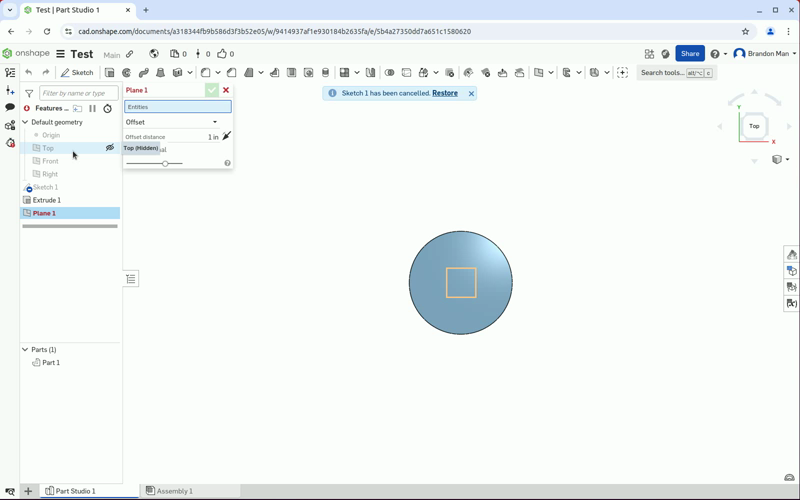
click(73, 150)
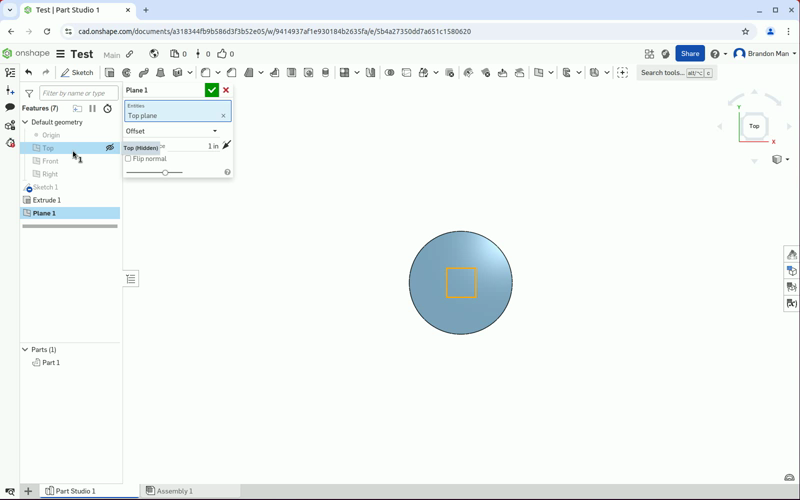
key(tab, 2)
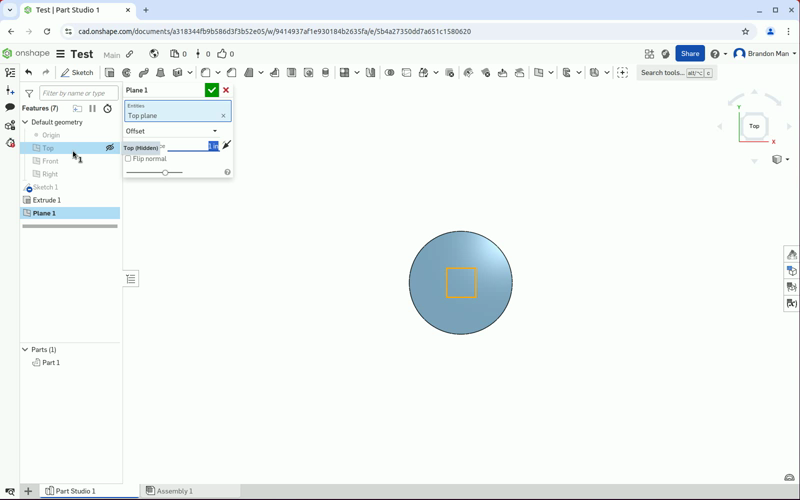
text(2.65)
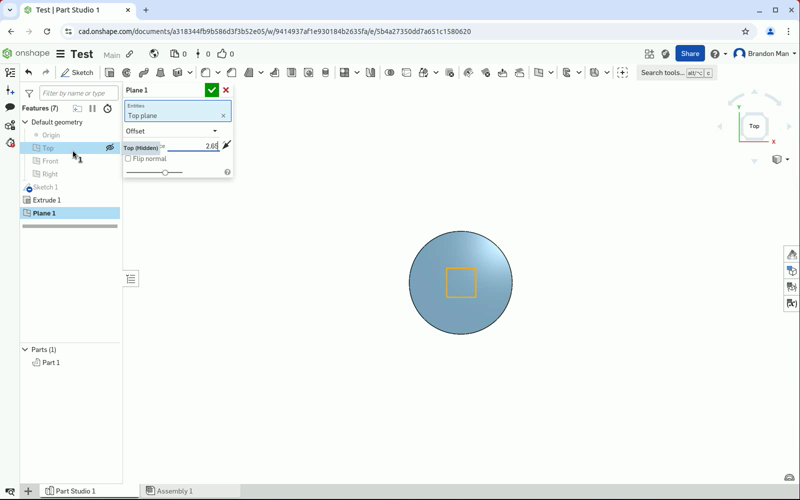
key(enter, 2)
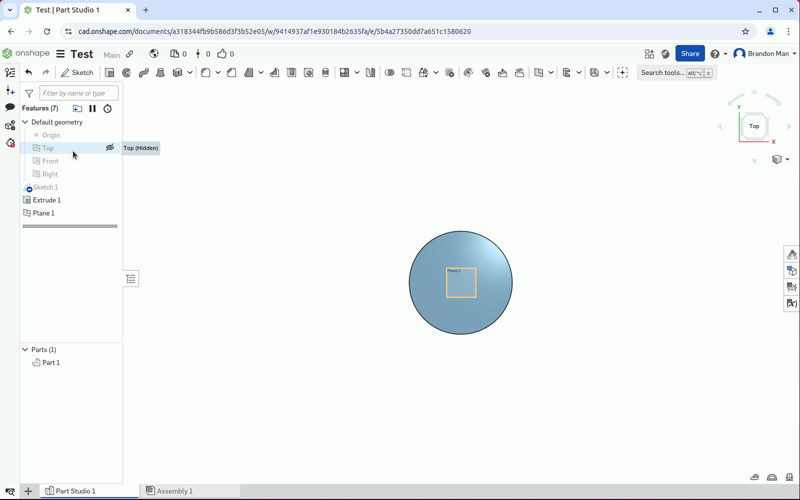
key(shift+s)
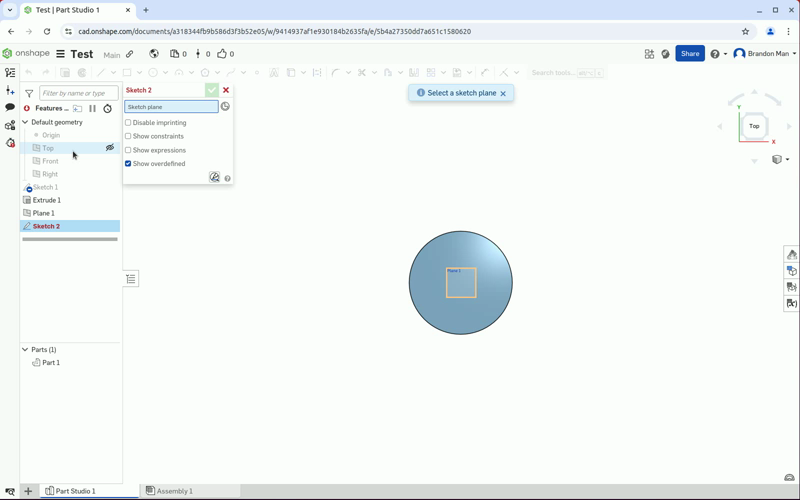
mouse_move(73, 215)
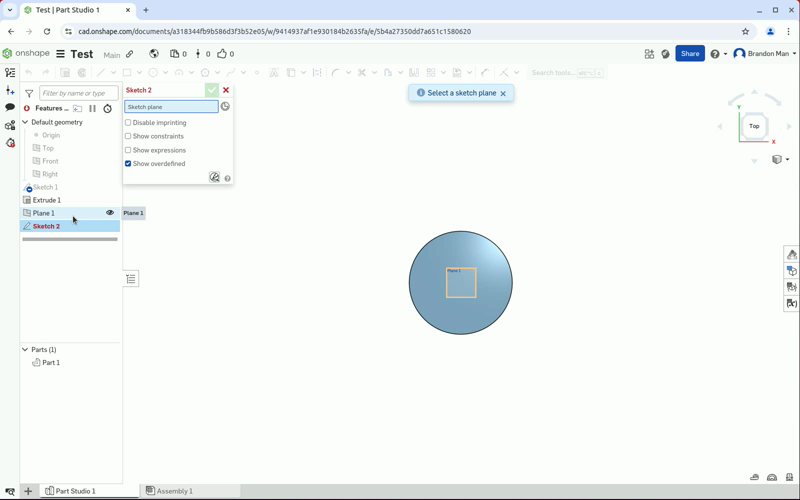
click(73, 215)
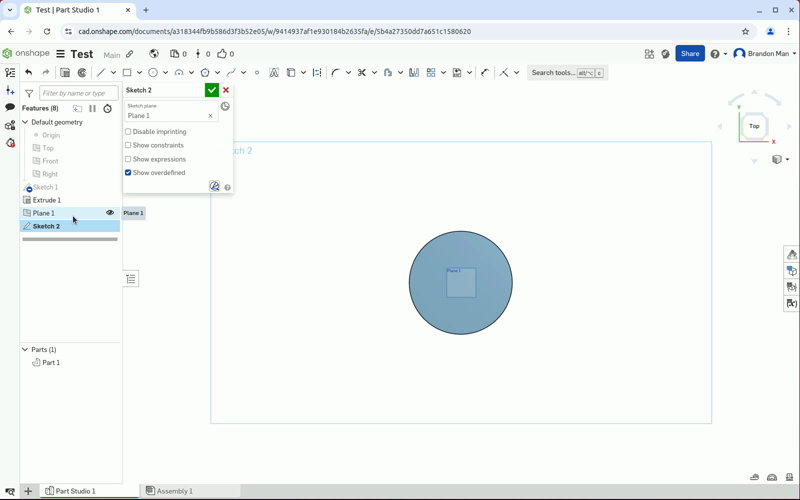
mouse_move(73, 352)
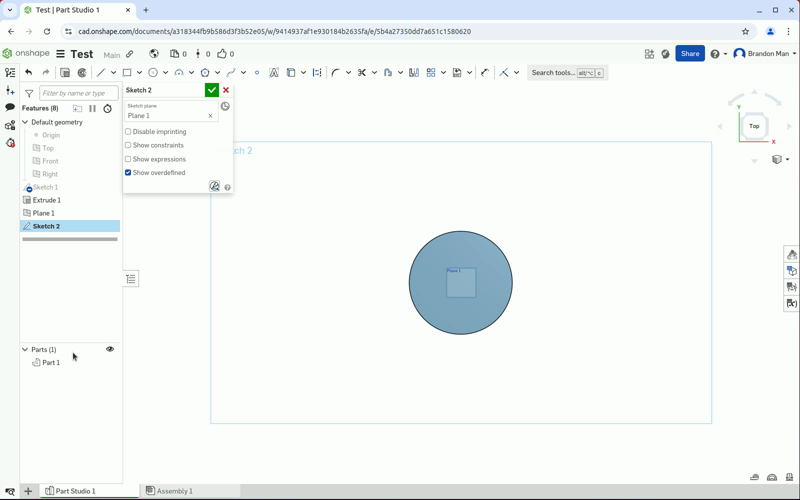
key(y)
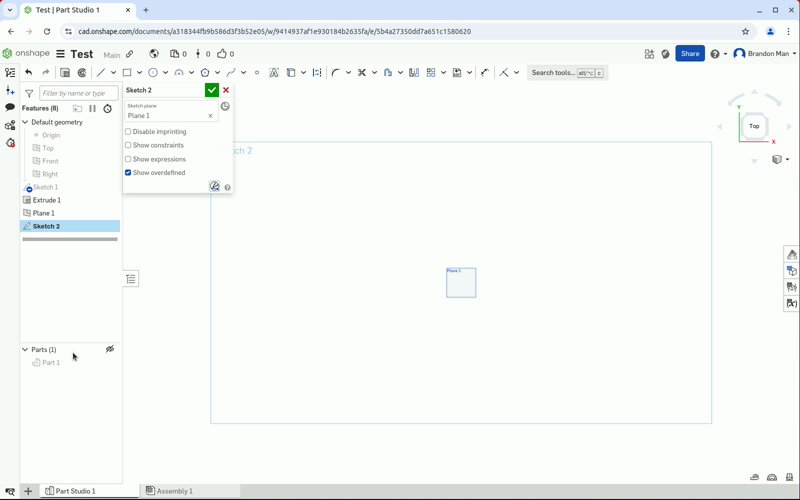
key(c)
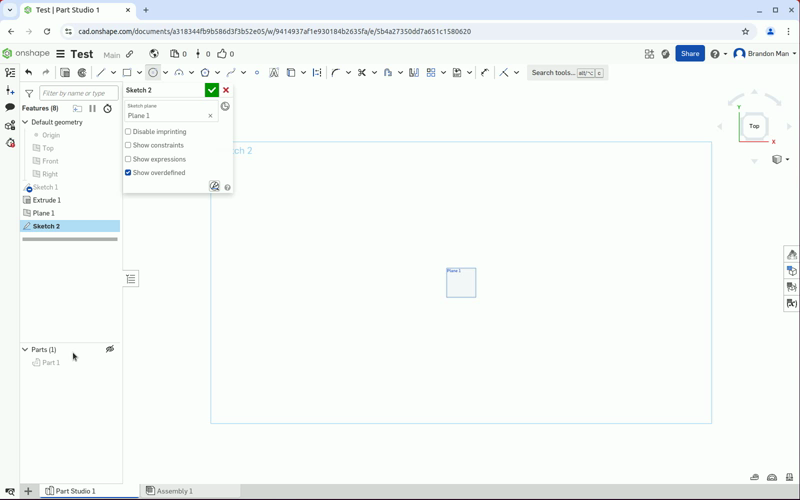
key_down(shift)
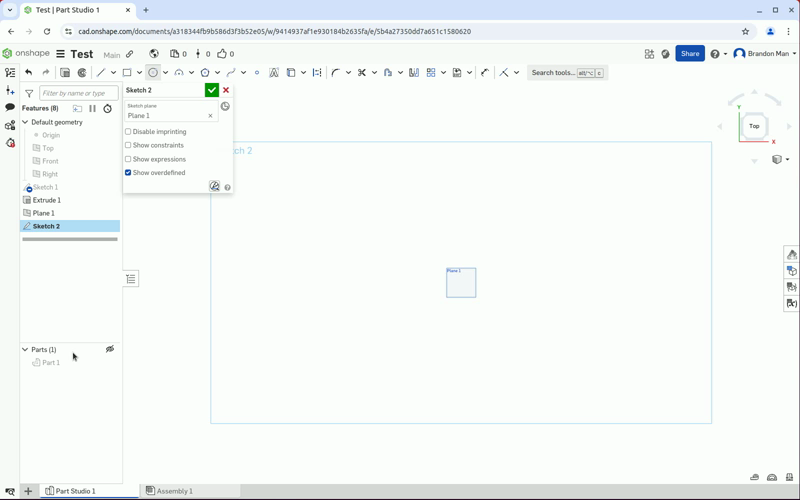
mouse_move(461, 282)
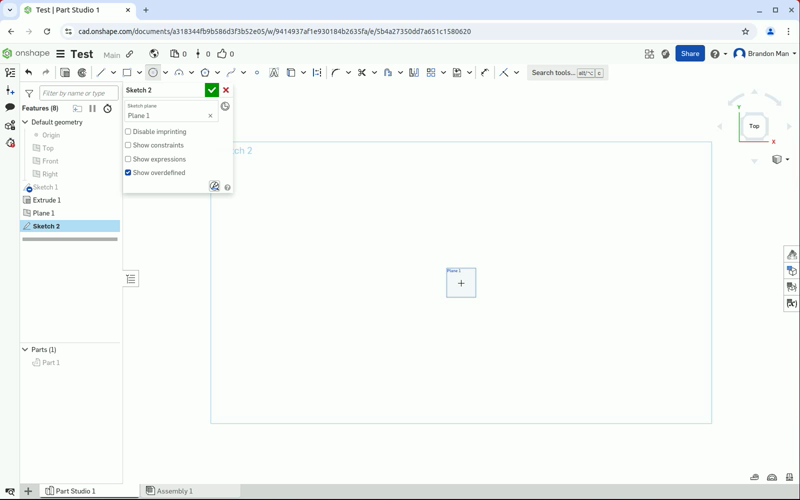
click(461, 282)
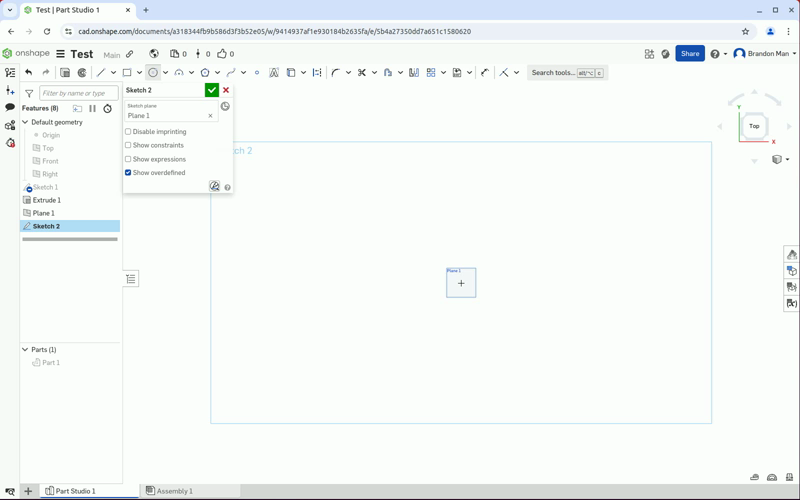
key_up(shift)
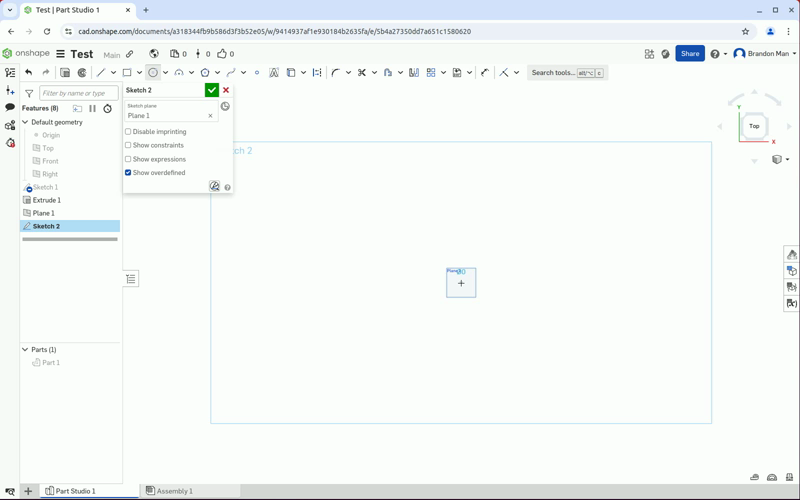
mouse_move(487, 282)
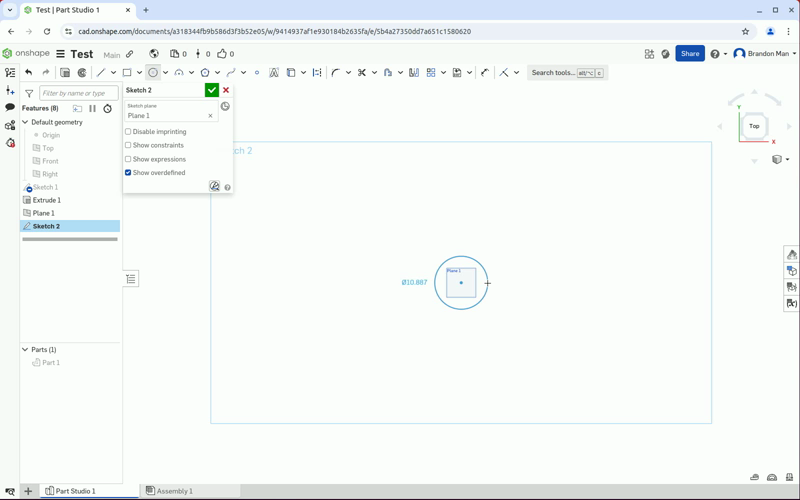
click(487, 282)
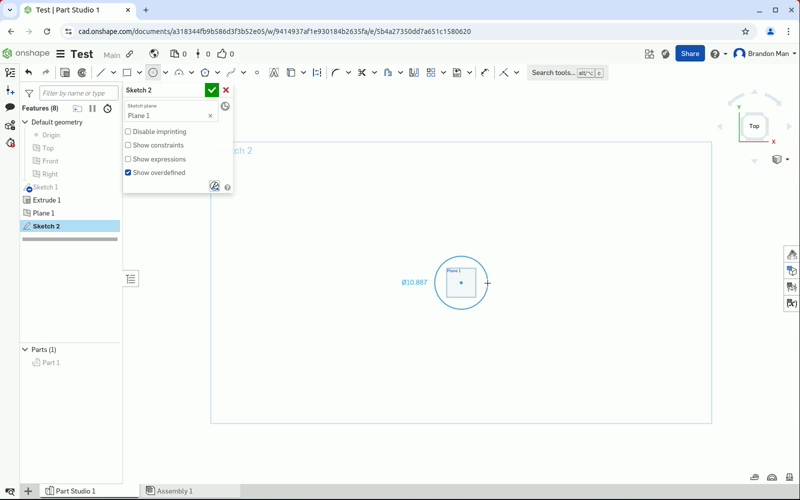
key(esc)
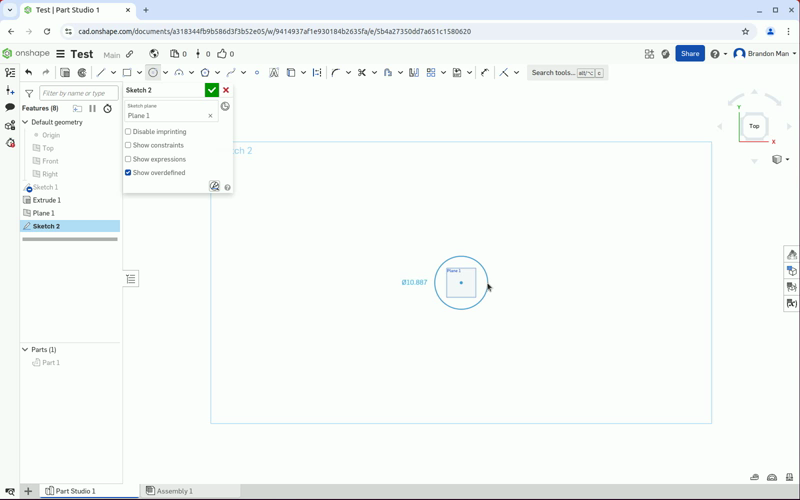
mouse_move(467, 277)
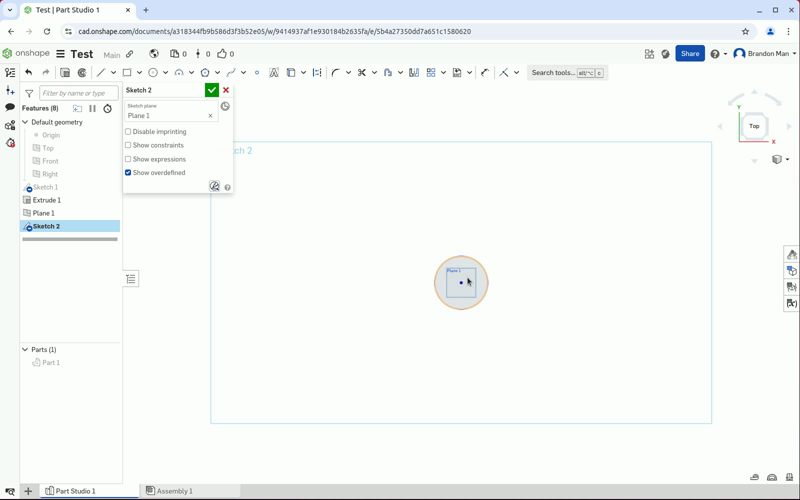
click(467, 277)
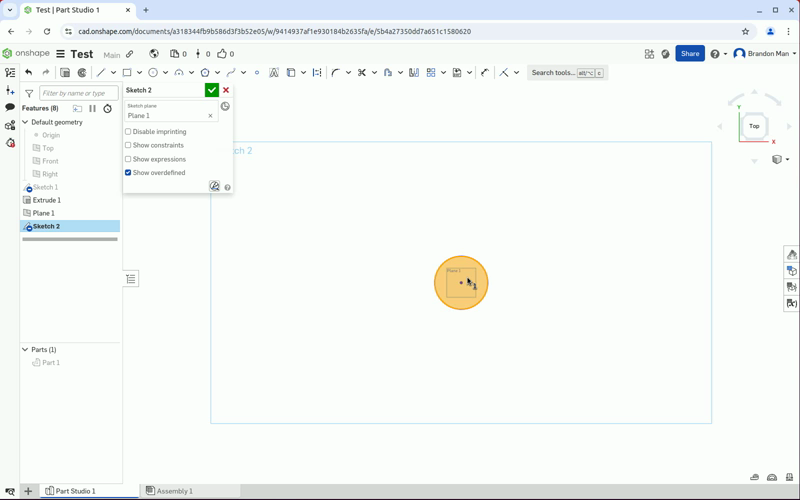
mouse_move(73, 352)
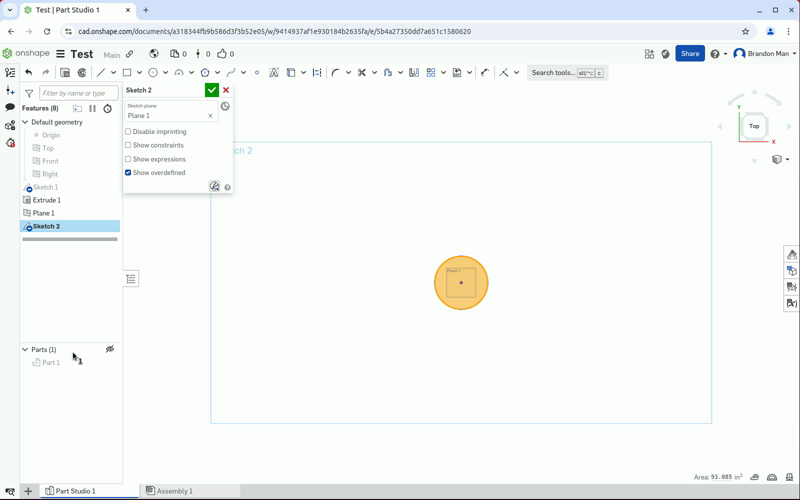
key(shift+y)
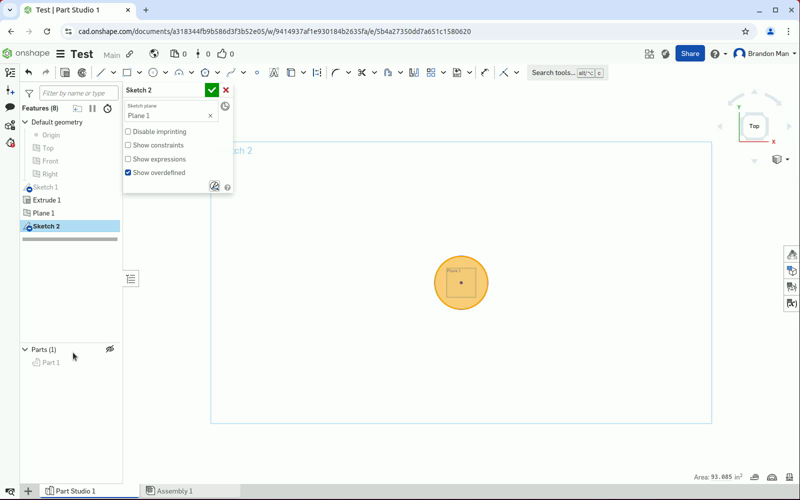
key(shift+e)
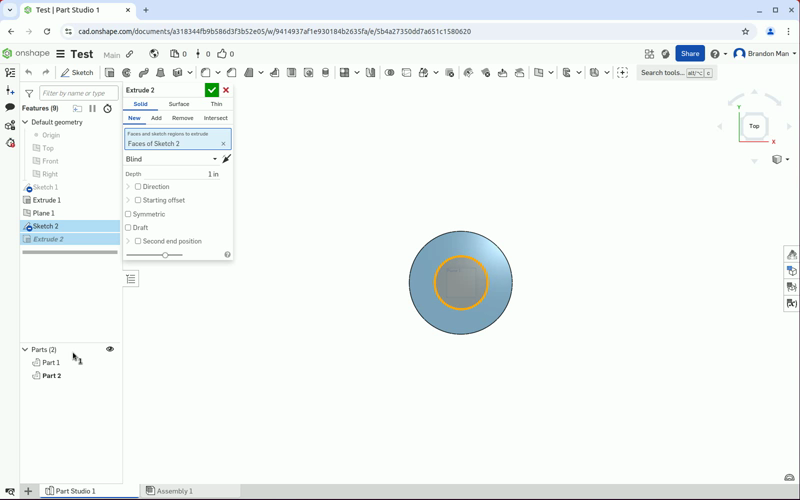
mouse_move(143, 106)
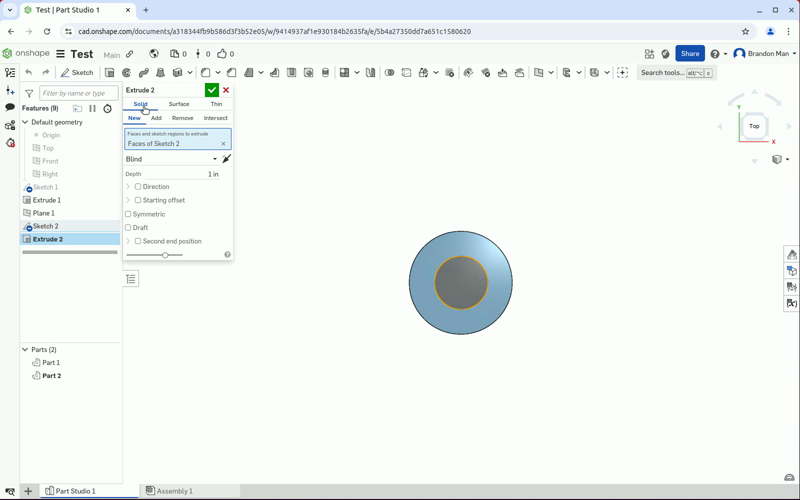
click(143, 106)
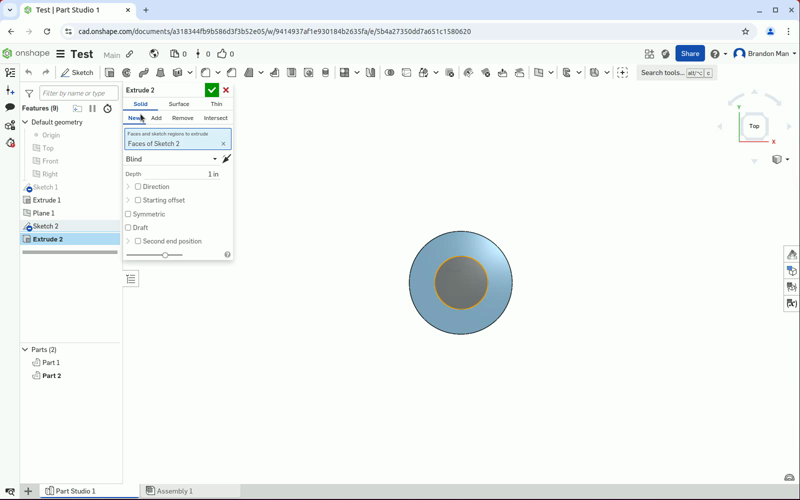
mouse_move(137, 120)
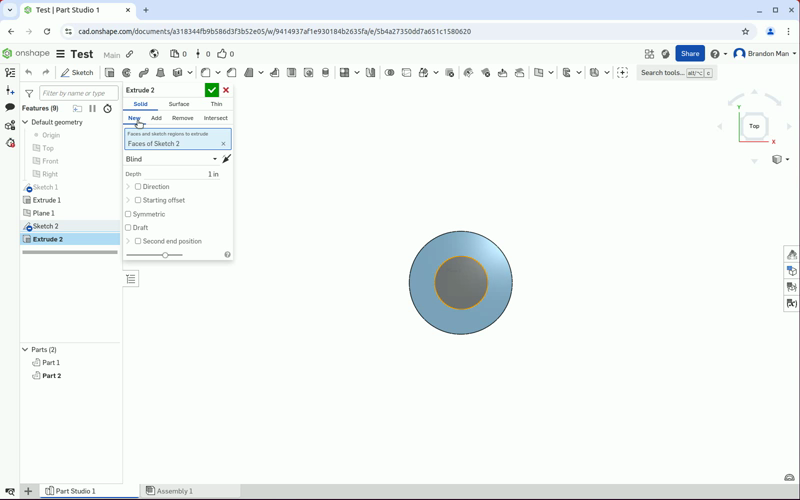
click(137, 120)
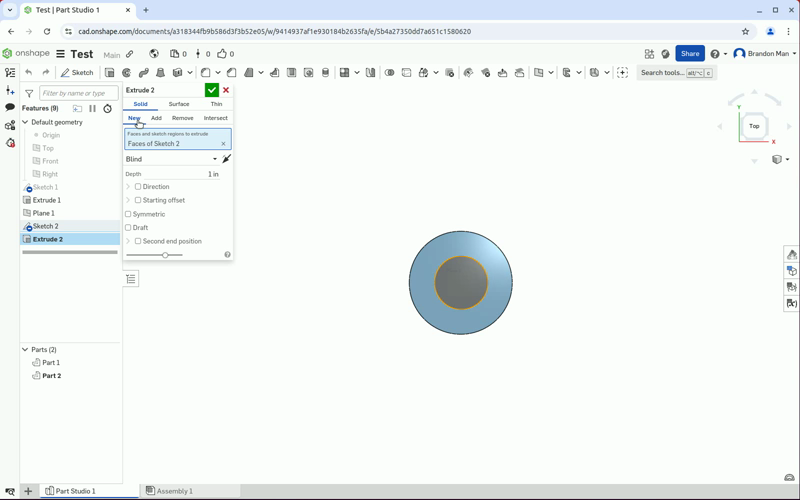
key(tab, 4)
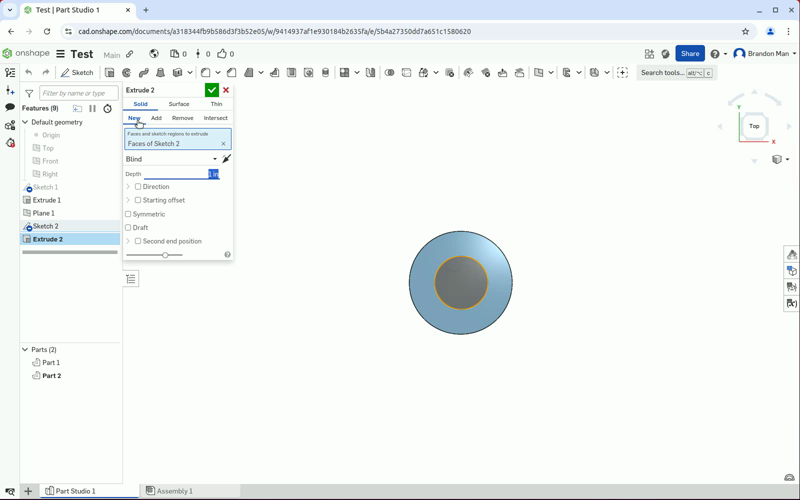
text(18.775)
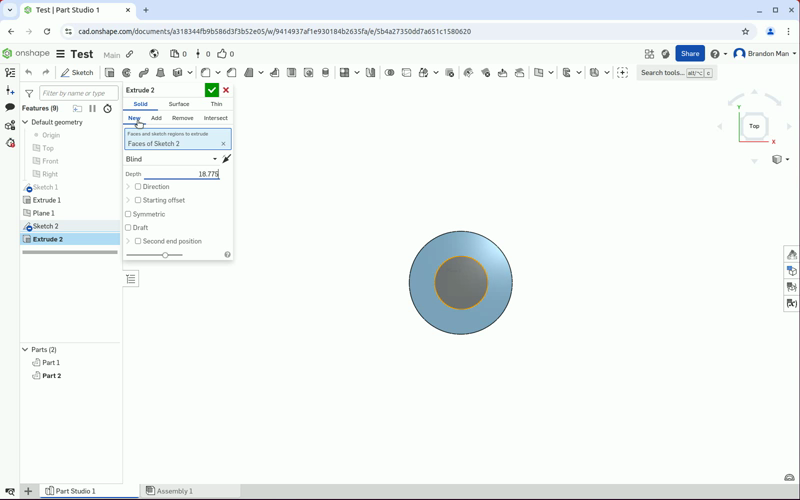
key(enter)
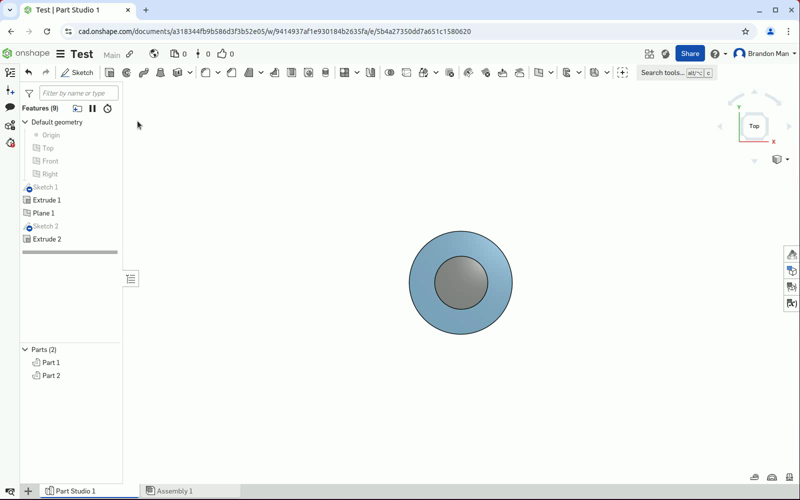
key(shift+h)
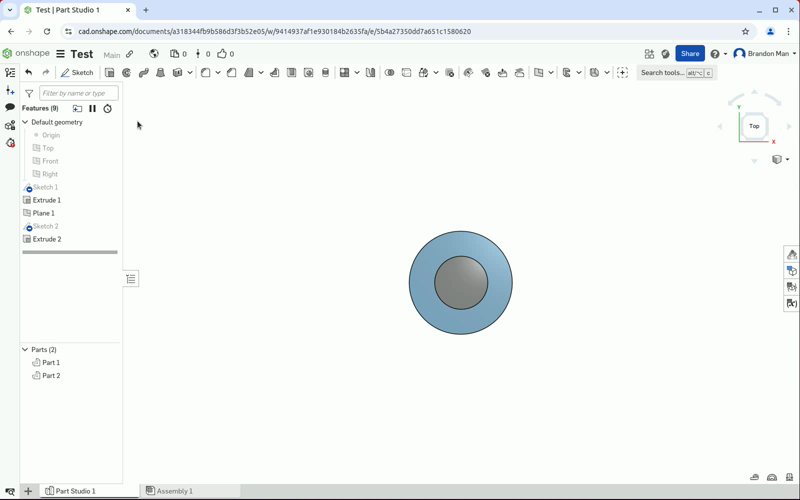
key(shift+h)
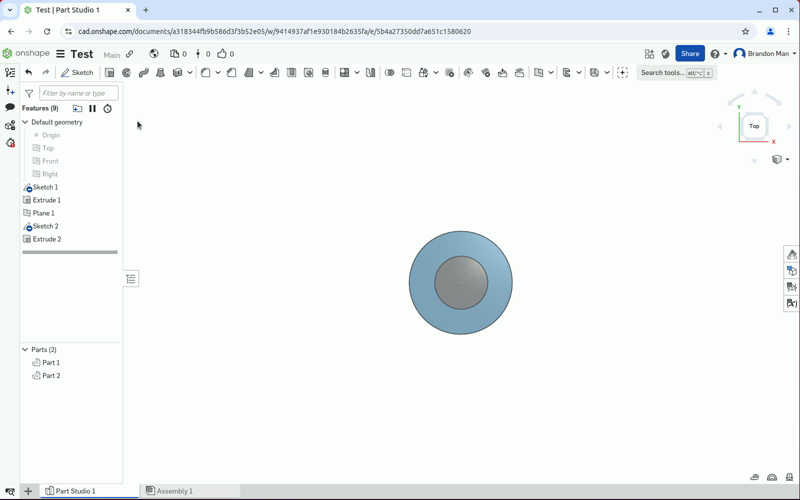
key(shift+7)
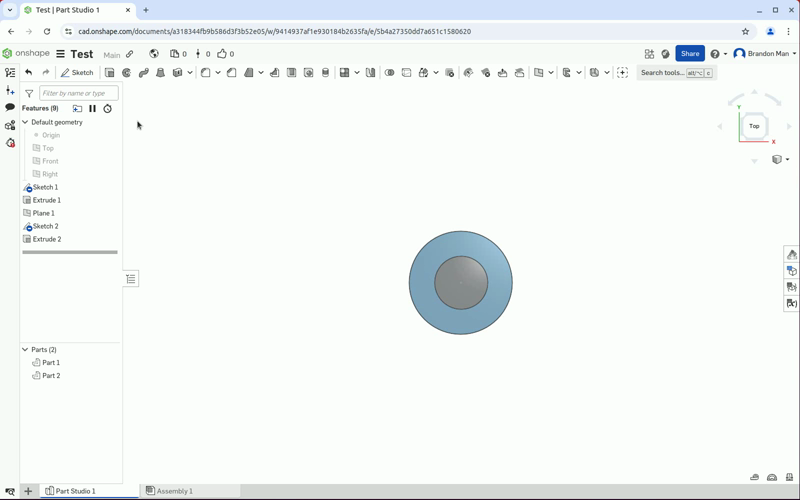
key(up, 3)
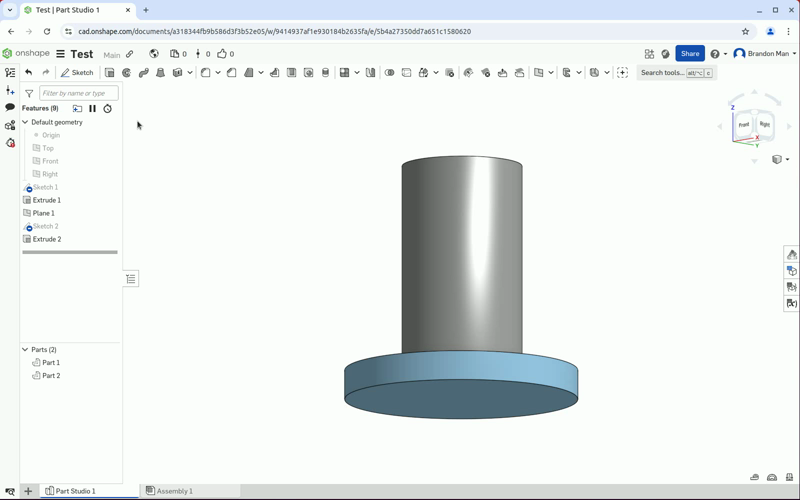
key(left, 3)
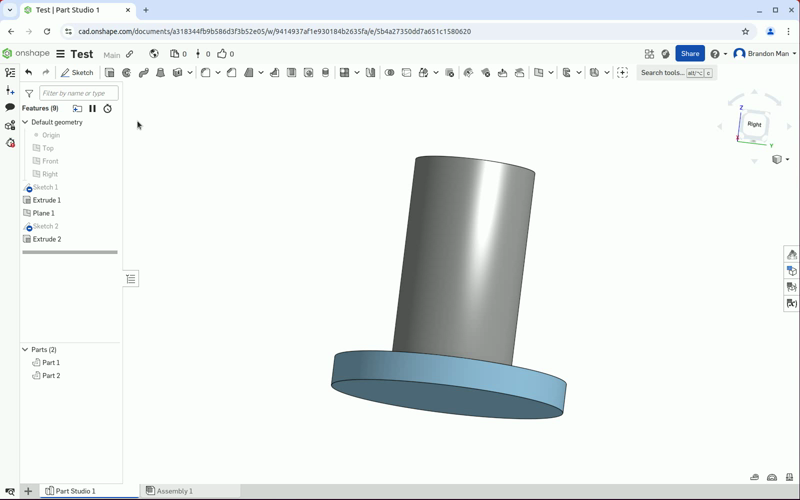
key(right, 3)
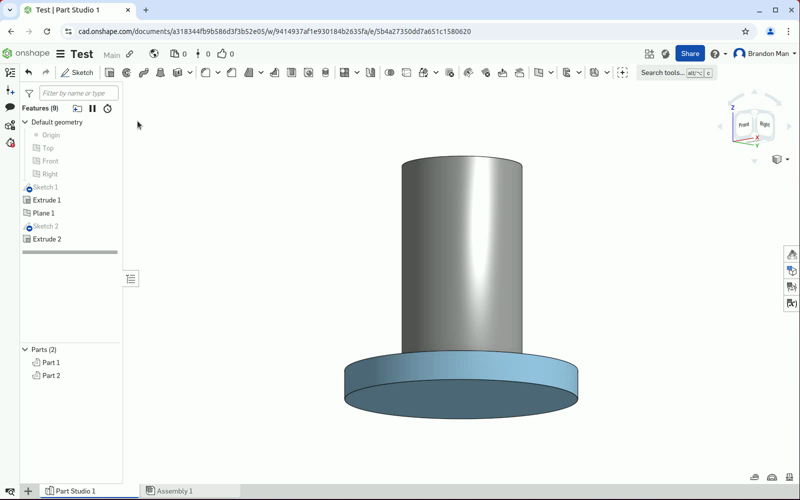
key(down, 3)
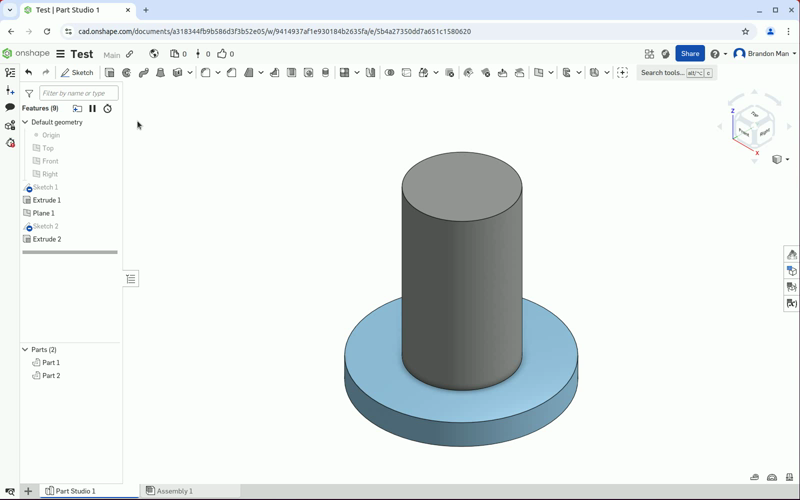
mouse_move(73, 189)
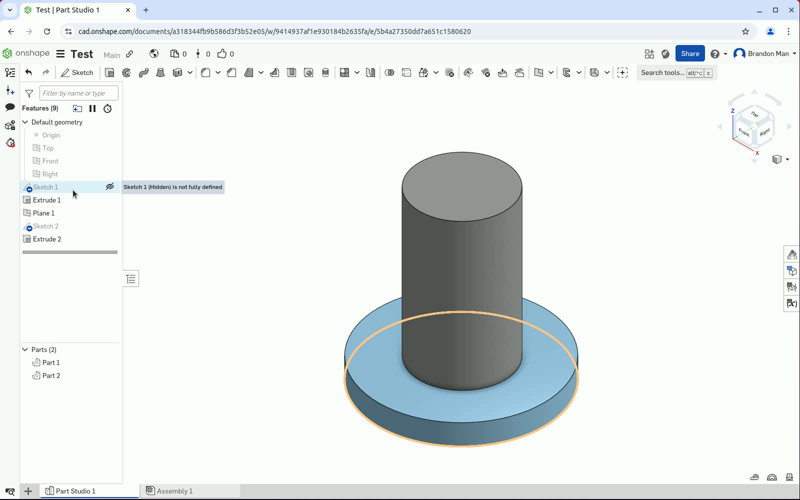
click(73, 189)